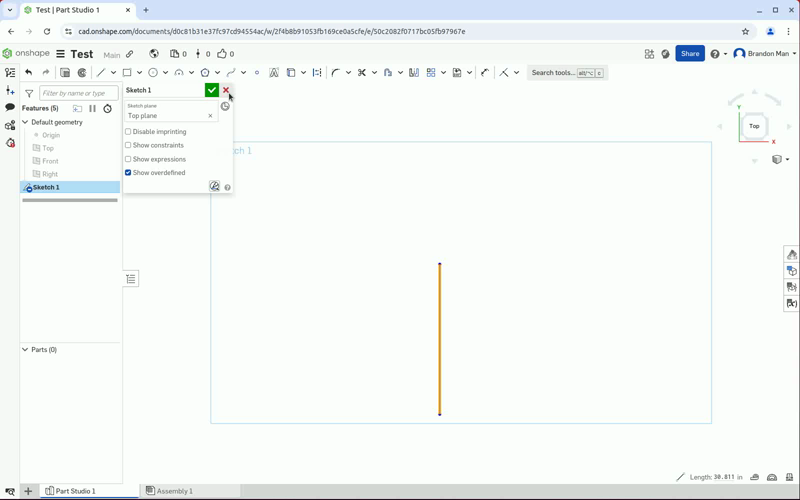
key(shift+h)
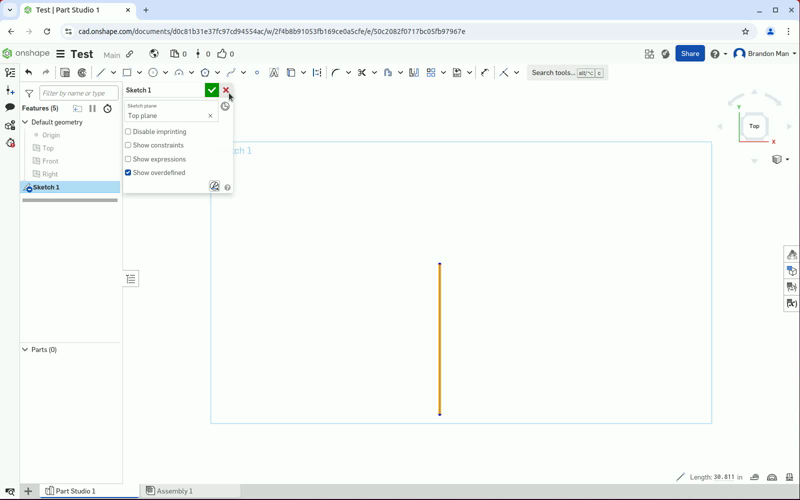
key(shift+s)
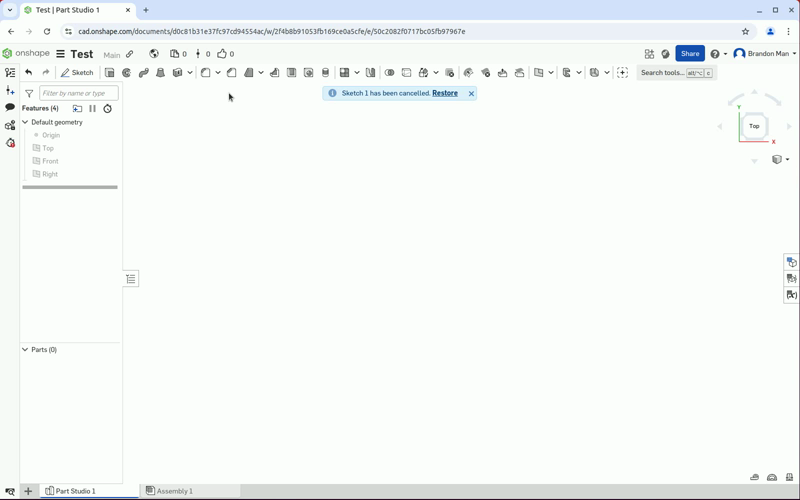
mouse_move(73, 150)
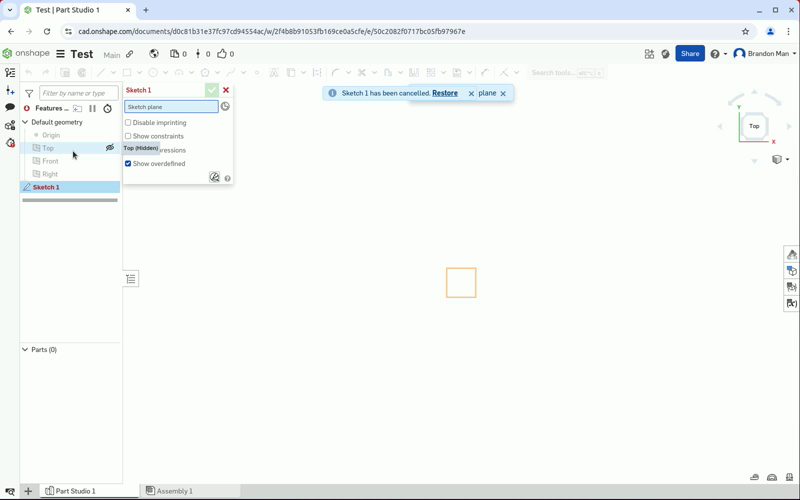
click(73, 150)
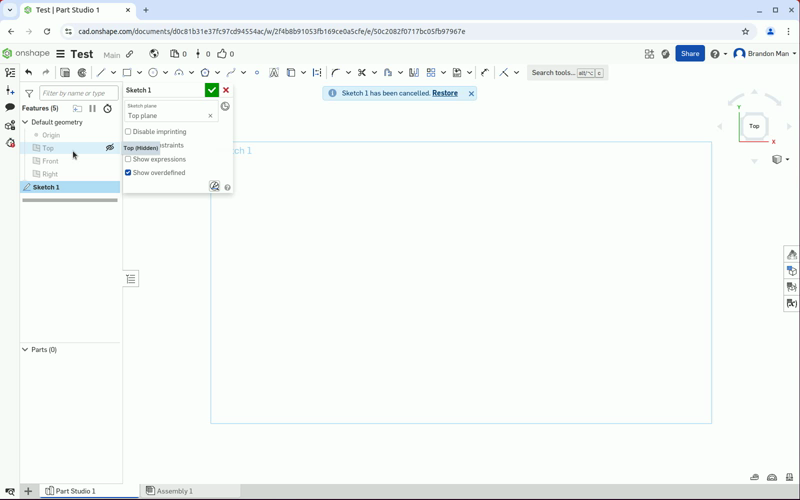
mouse_move(73, 352)
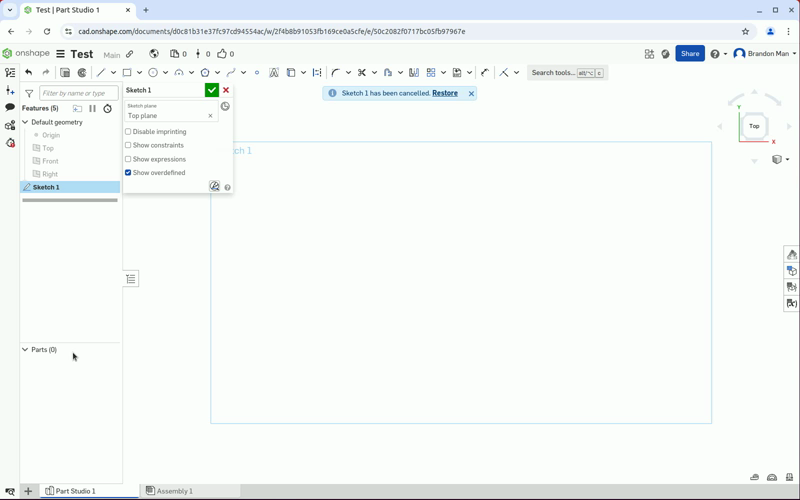
key(y)
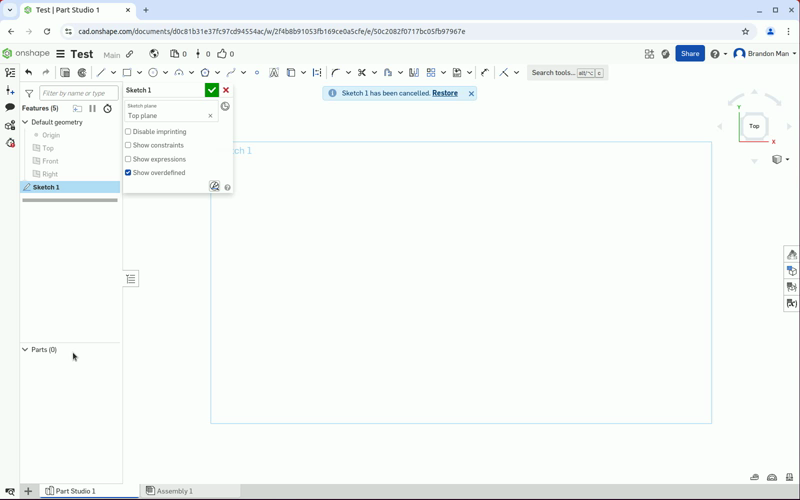
key(c)
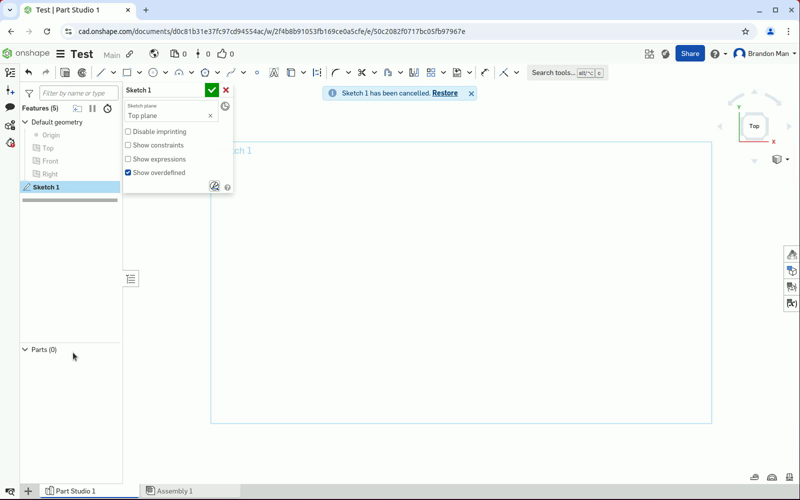
key_down(shift)
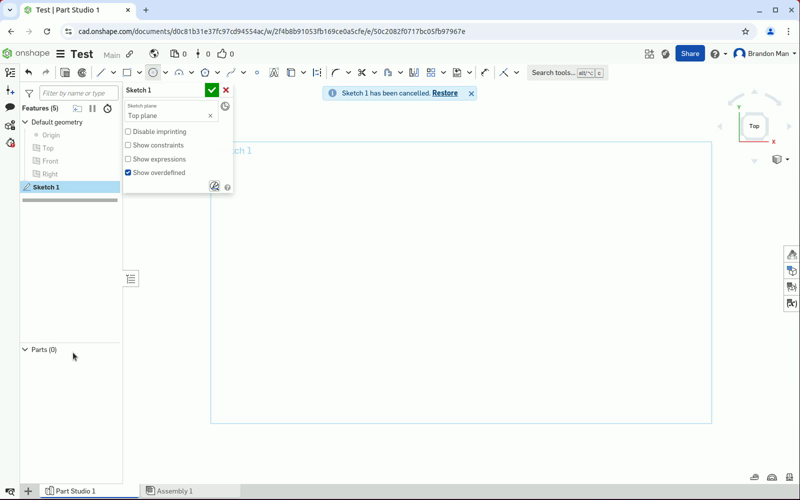
mouse_move(461, 282)
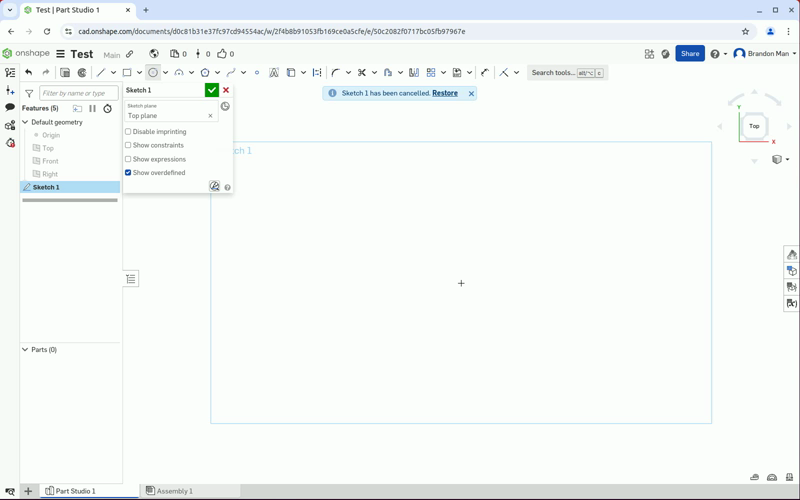
click(461, 282)
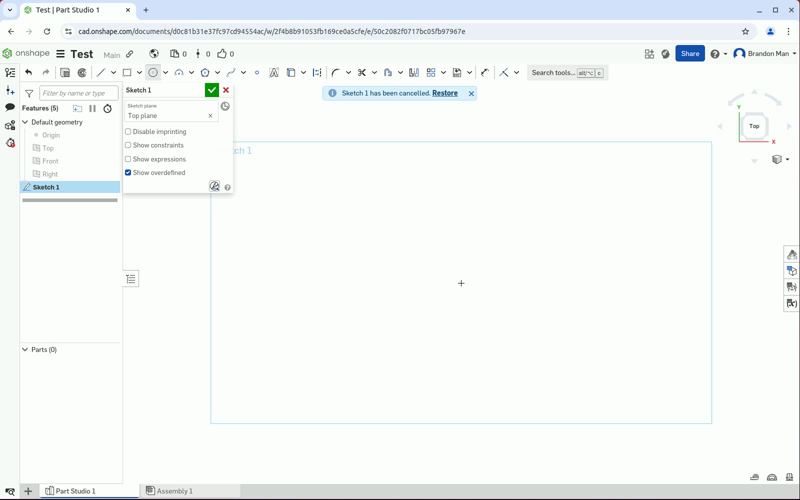
key_up(shift)
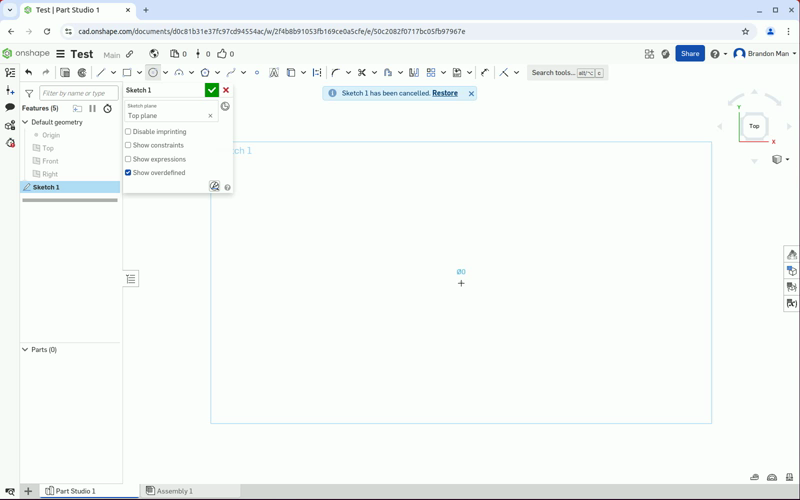
mouse_move(526, 282)
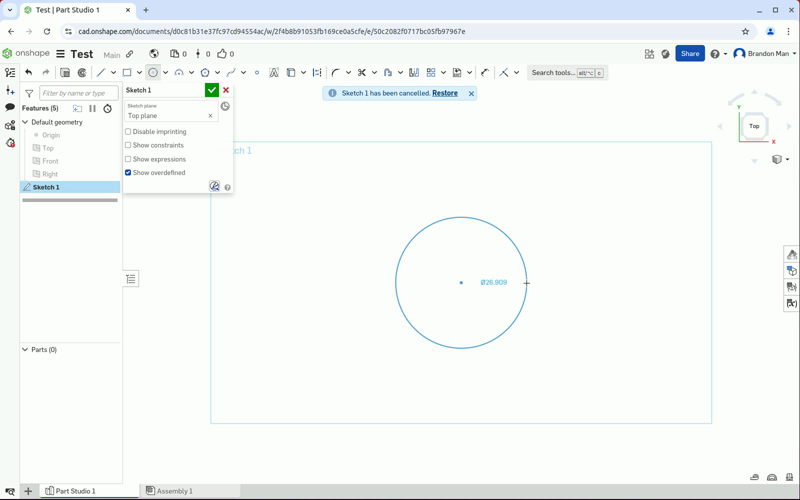
click(526, 282)
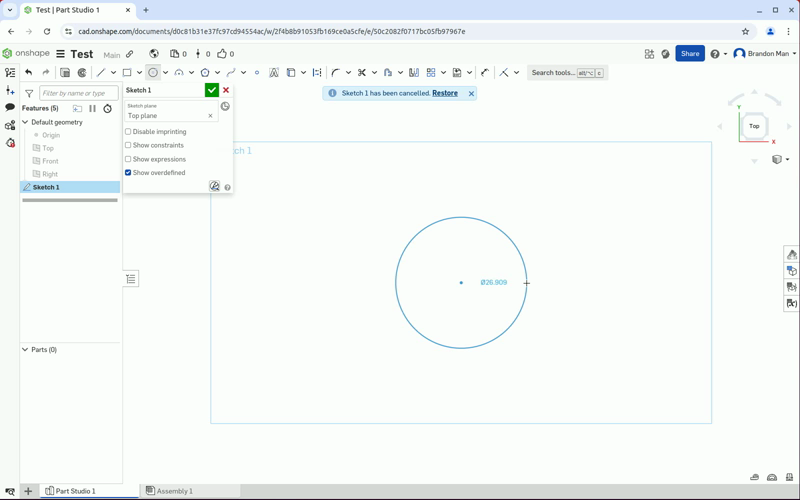
key(esc)
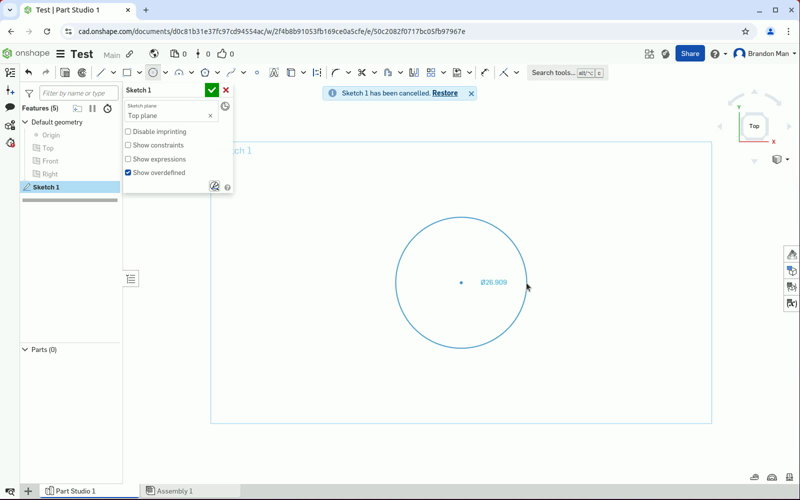
key(c)
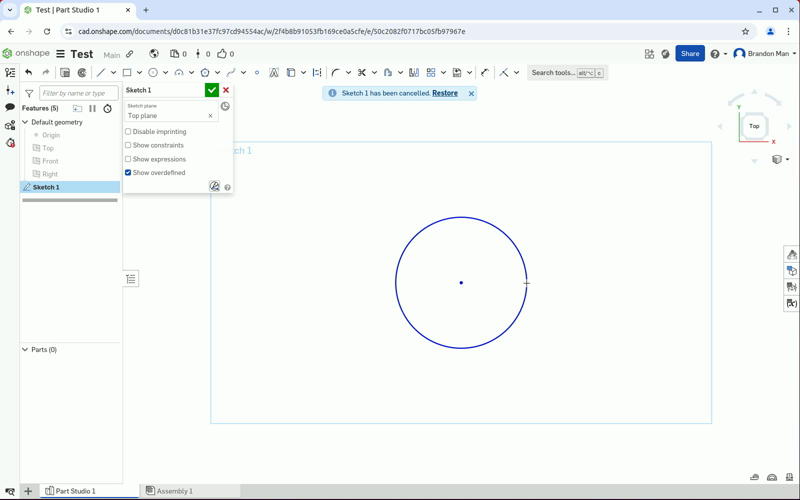
key_down(shift)
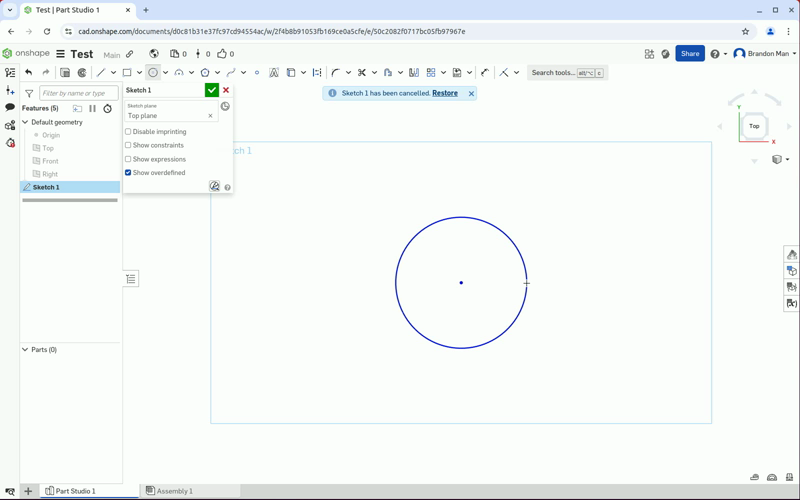
mouse_move(461, 282)
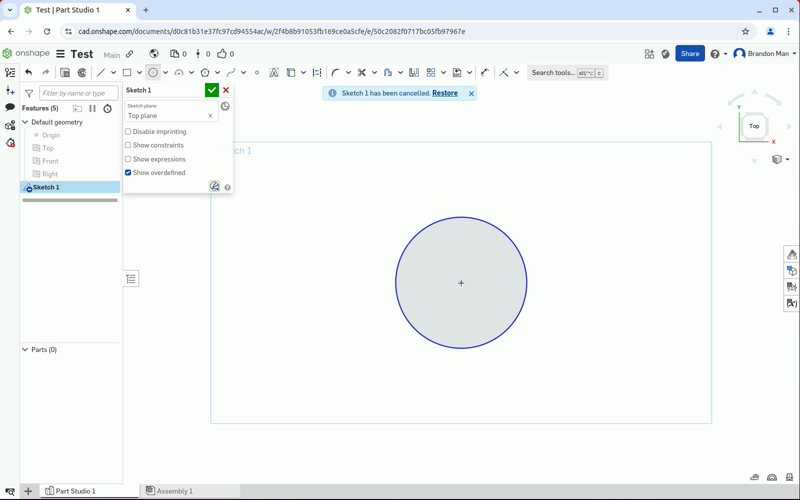
click(461, 282)
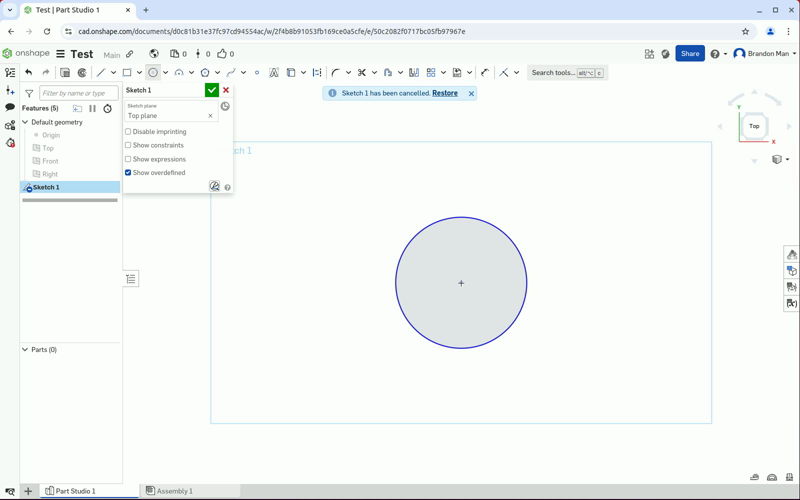
key_up(shift)
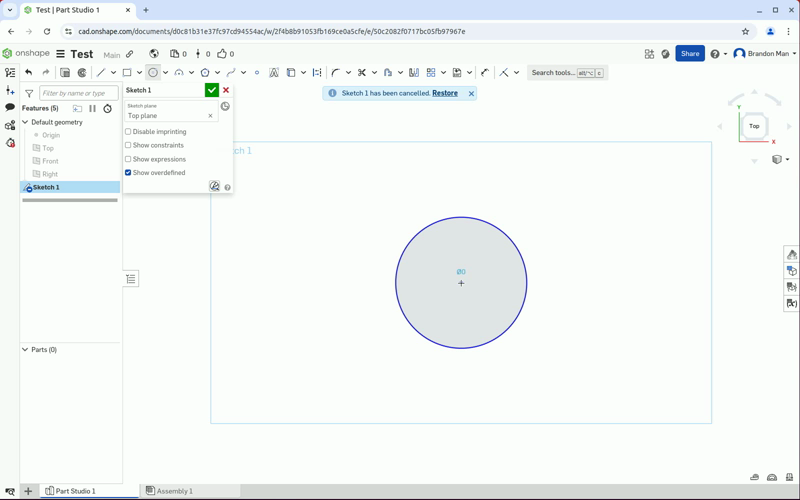
mouse_move(510, 282)
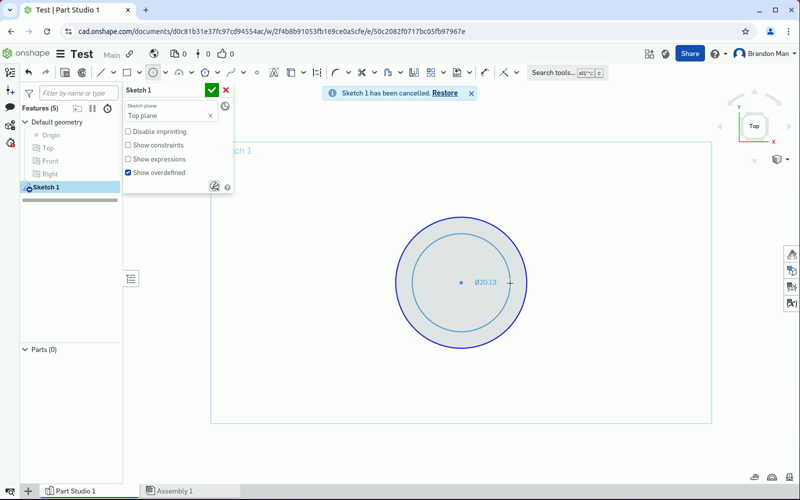
click(510, 282)
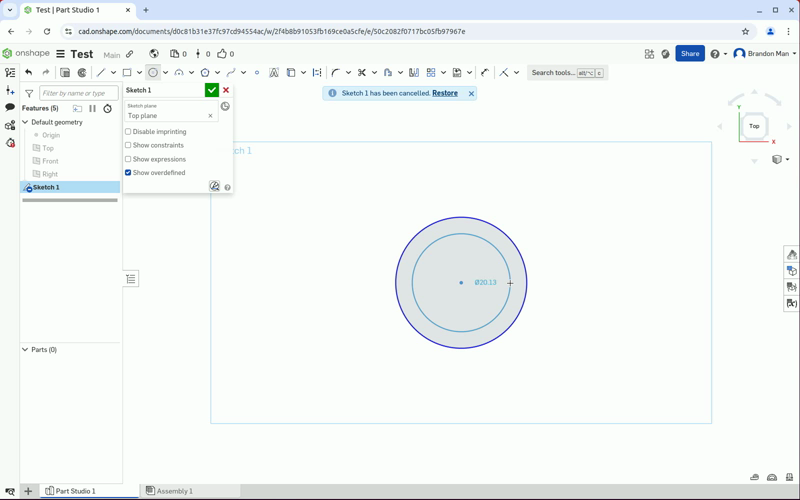
key(esc)
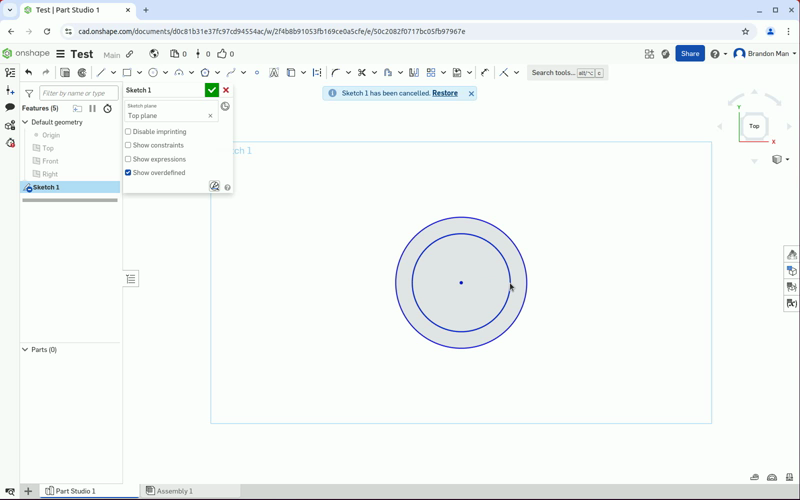
mouse_move(515, 273)
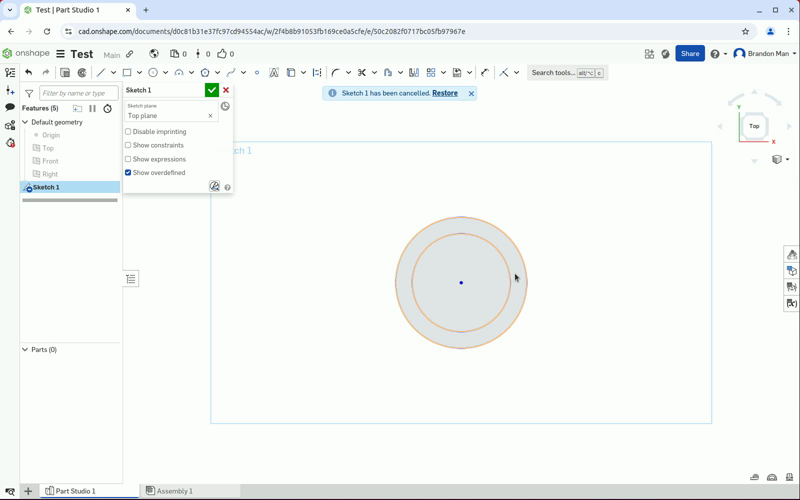
click(515, 273)
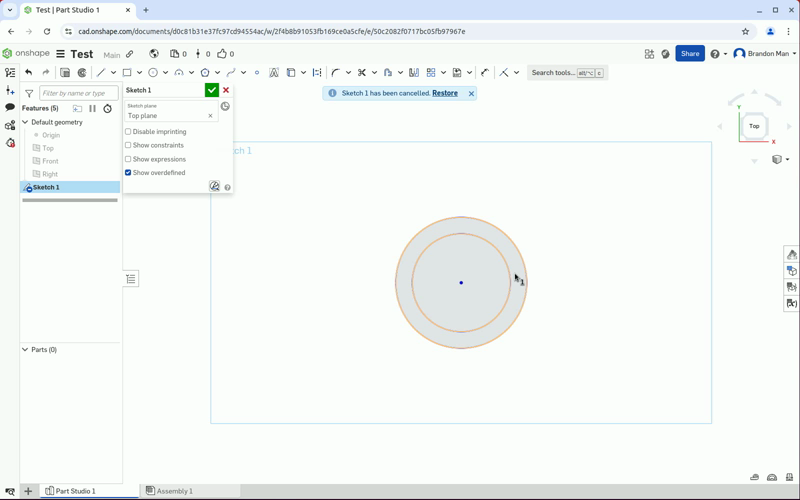
mouse_move(73, 352)
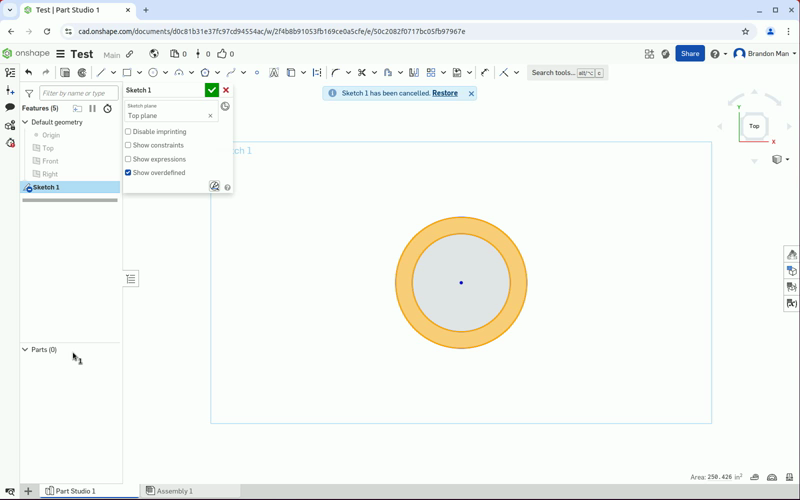
key(shift+y)
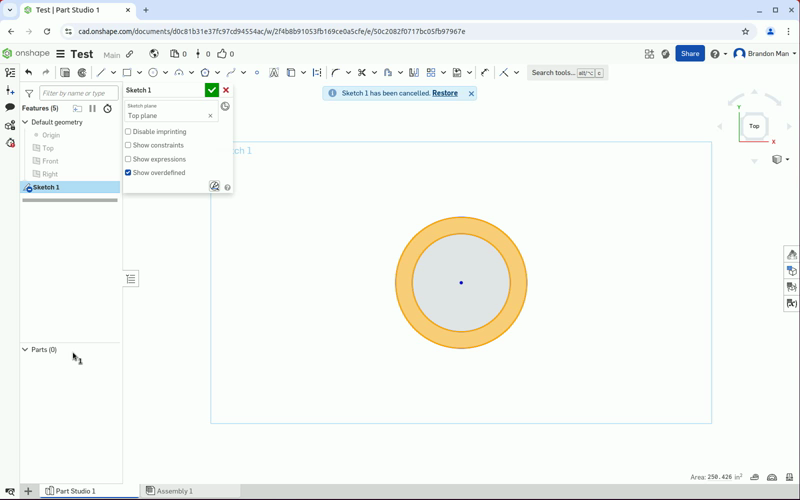
key(shift+e)
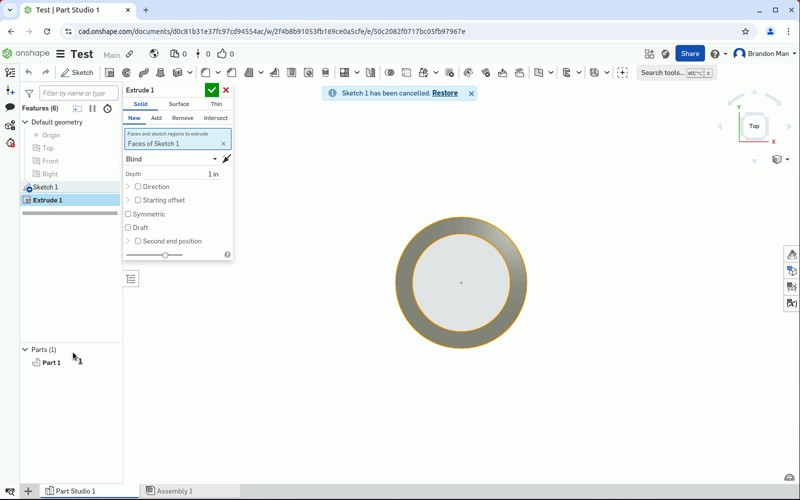
mouse_move(143, 106)
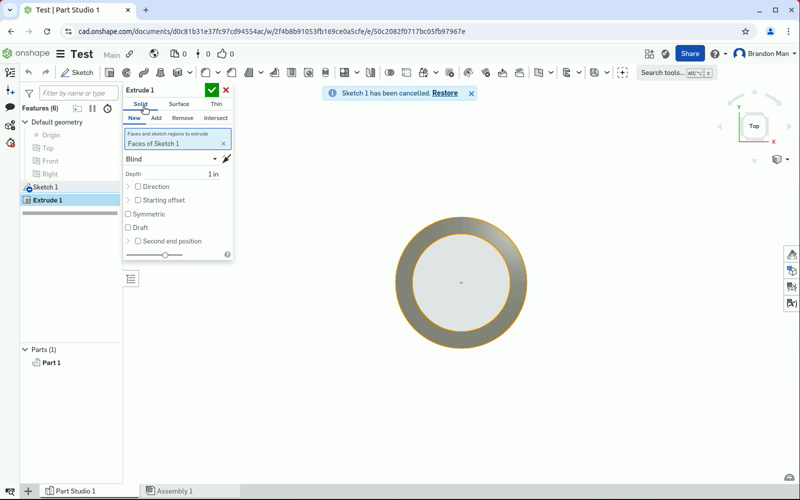
click(143, 106)
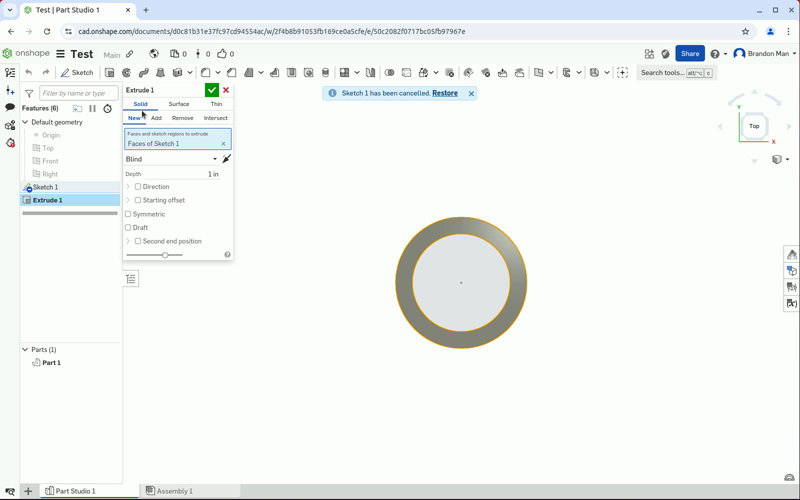
mouse_move(137, 120)
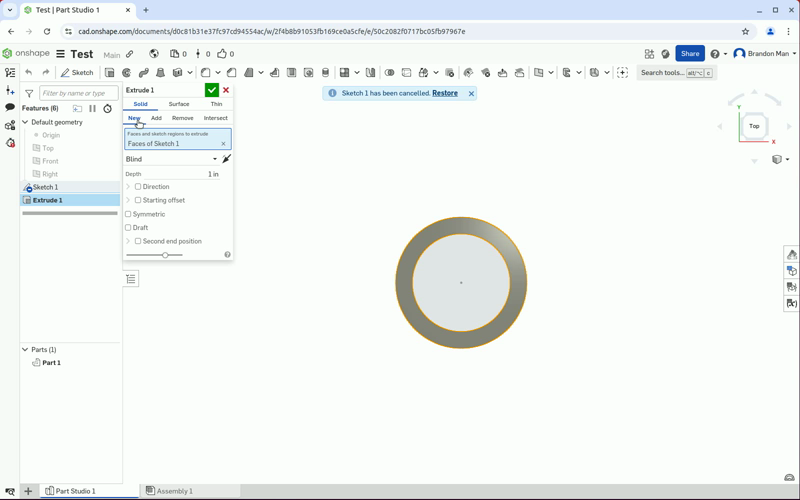
click(137, 120)
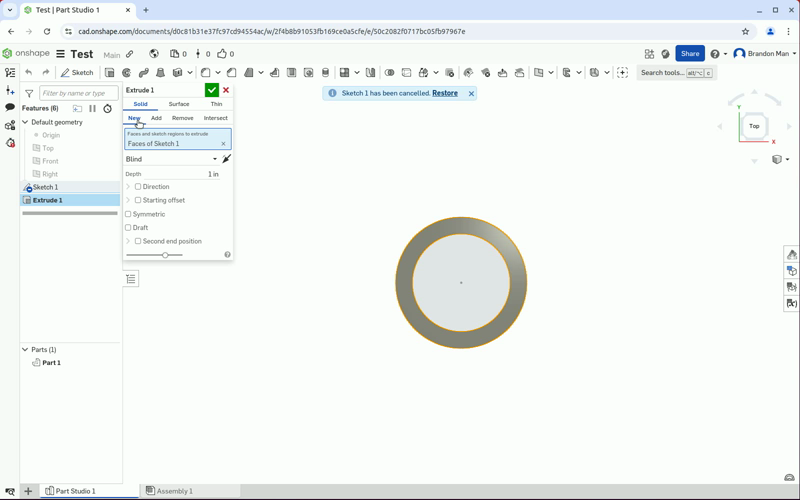
key(tab, 4)
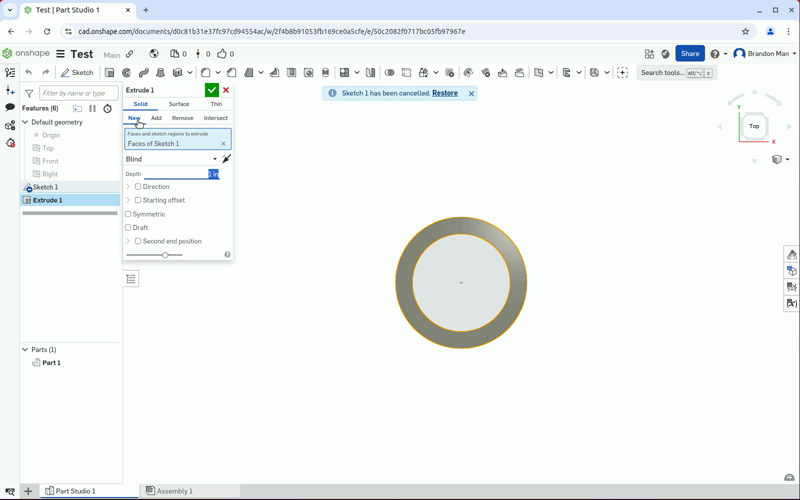
text(3.129)
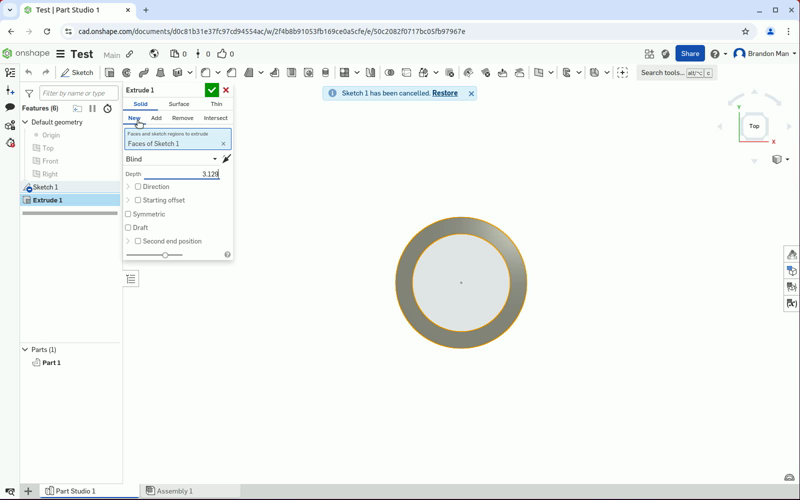
key(enter)
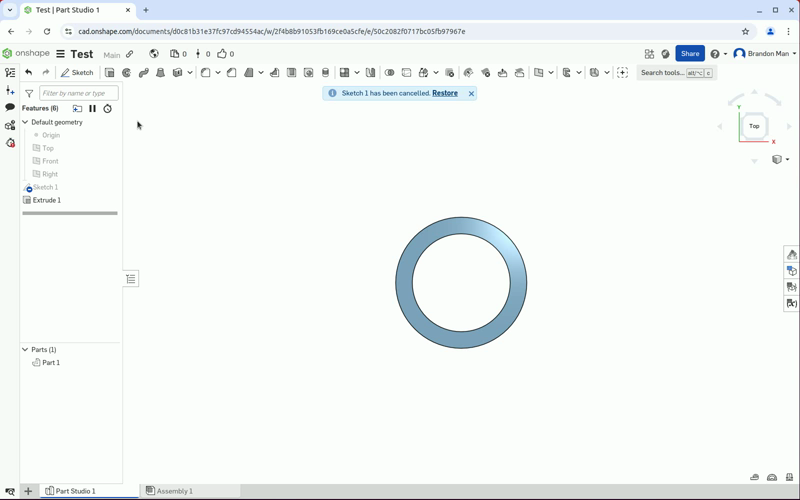
key(shift+h)
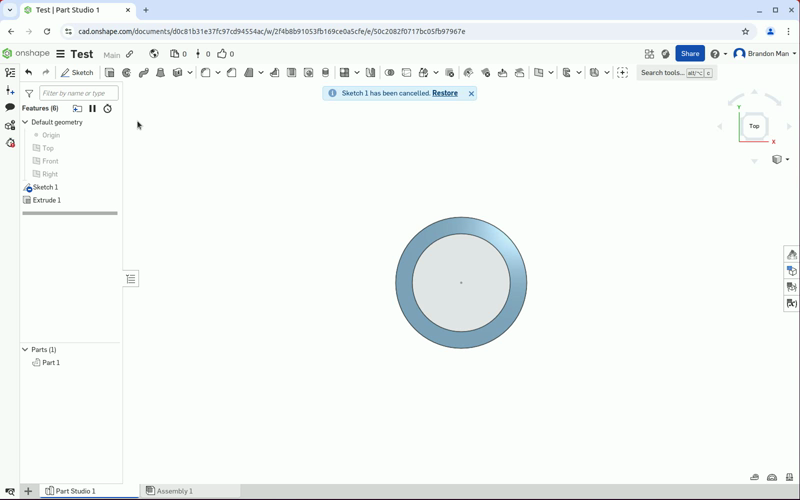
key(shift+h)
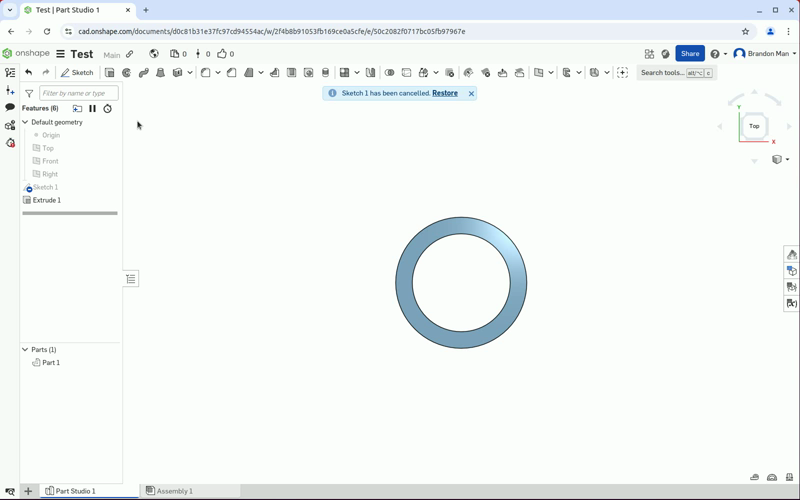
mouse_move(73, 189)
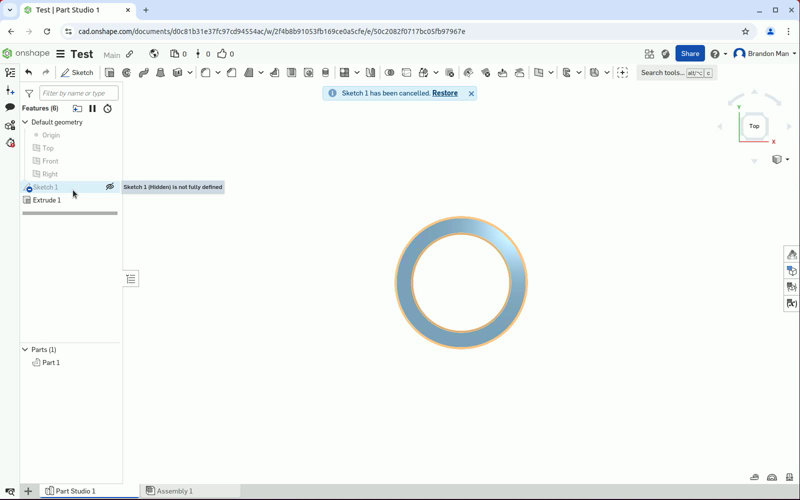
click(73, 189)
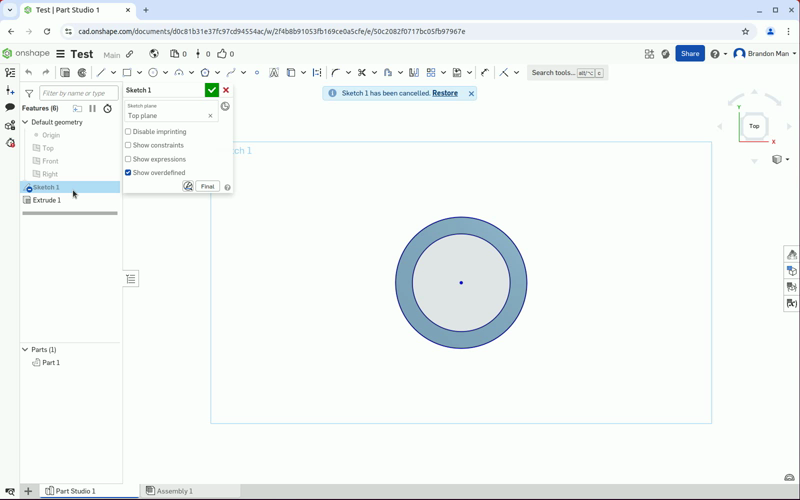
mouse_move(229, 92)
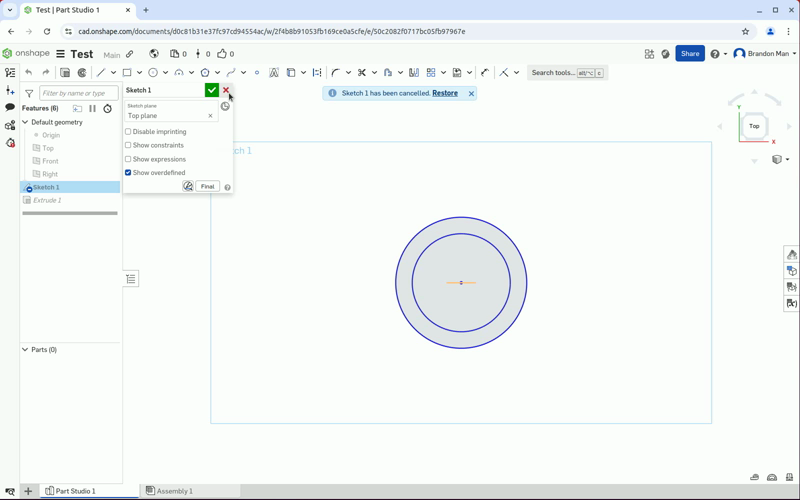
click(229, 92)
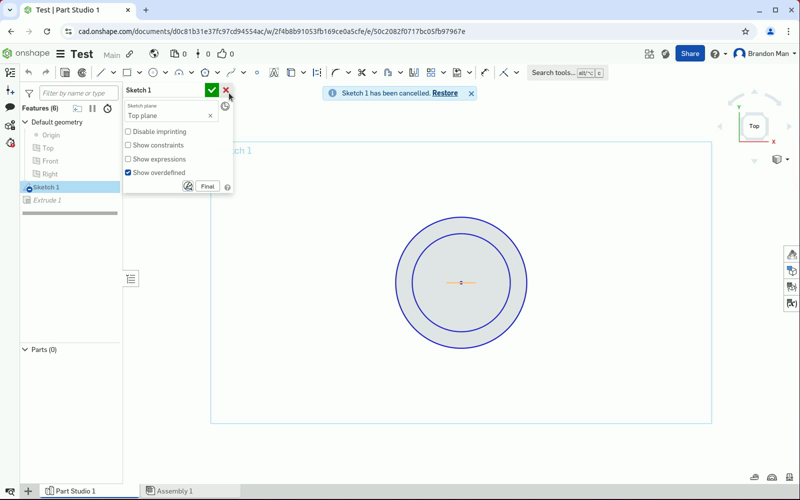
key(shift+s)
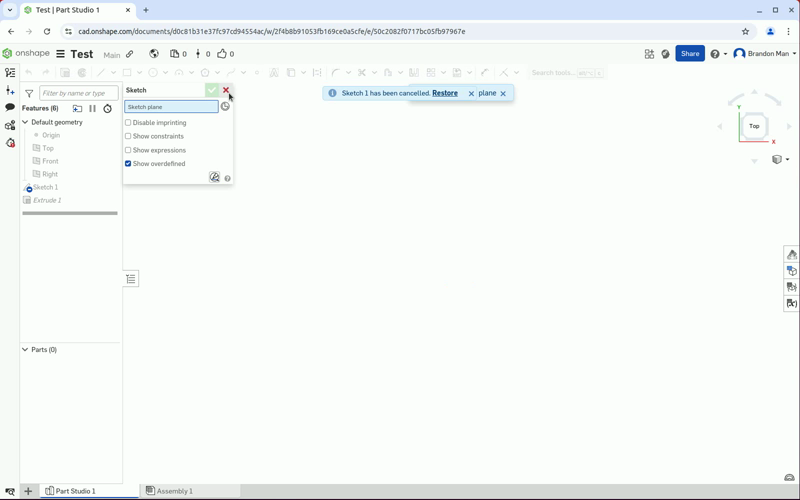
mouse_move(73, 150)
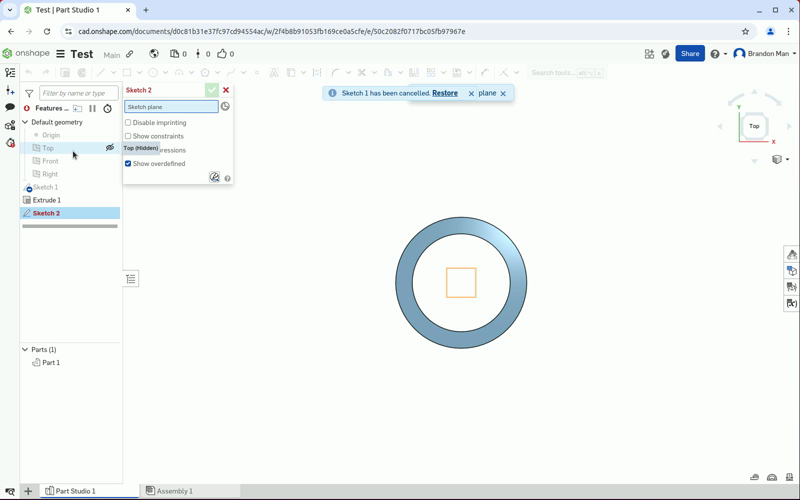
click(73, 150)
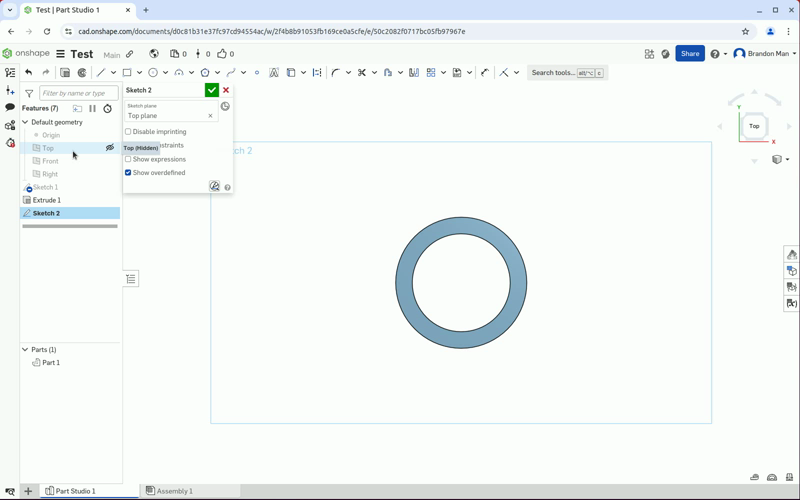
mouse_move(73, 352)
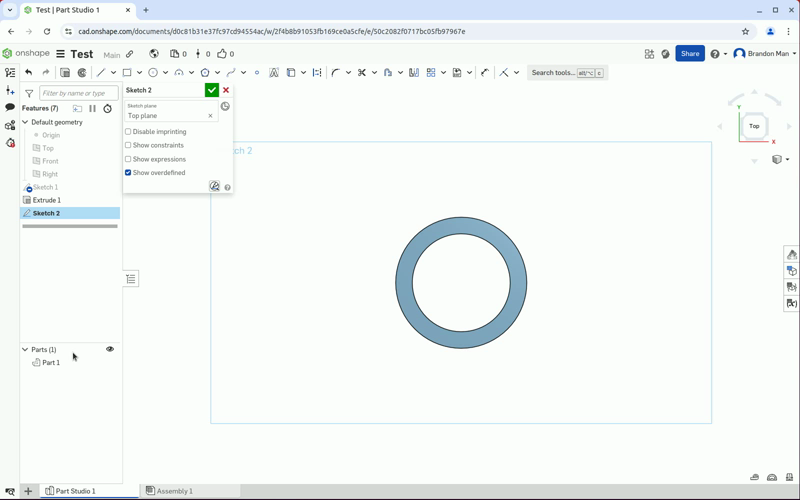
key(y)
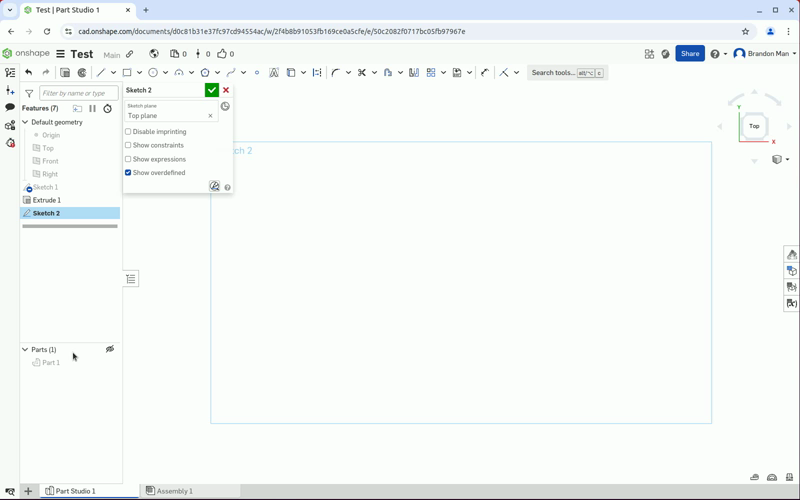
key(c)
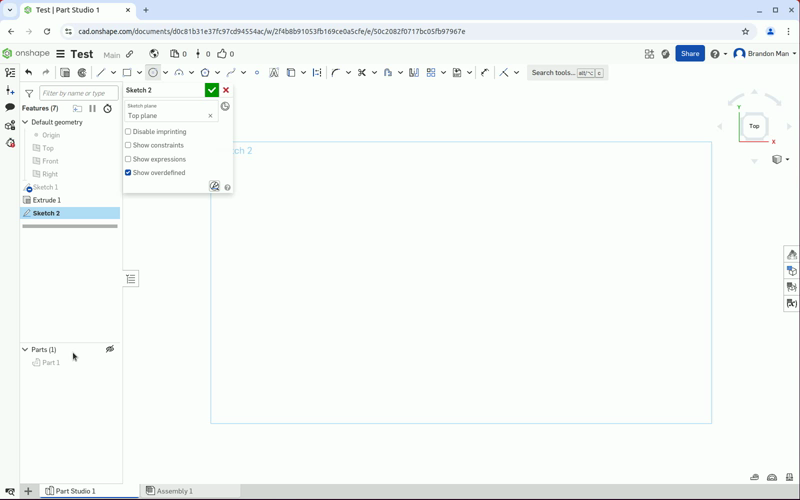
key_down(shift)
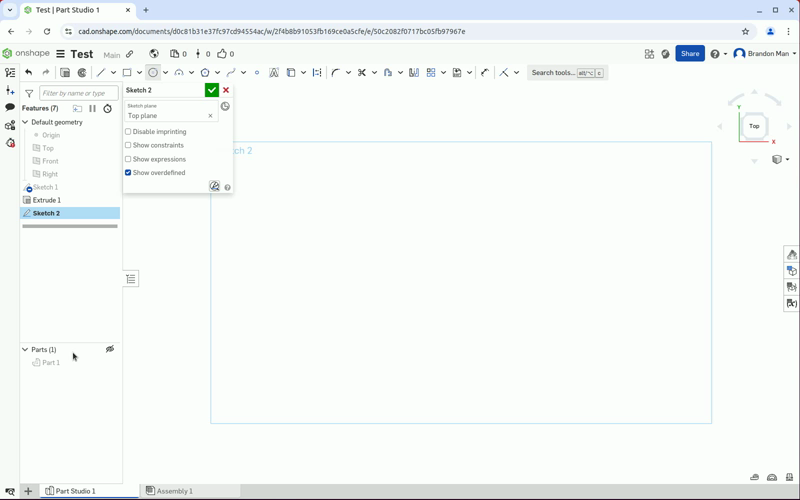
mouse_move(460, 282)
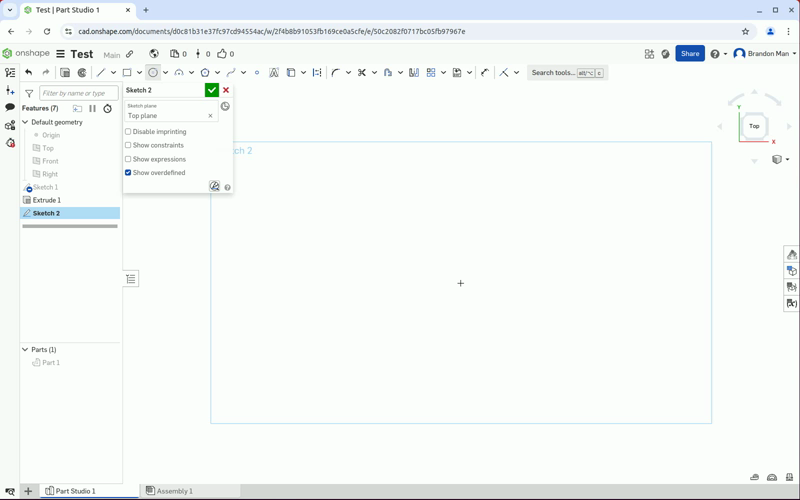
click(460, 282)
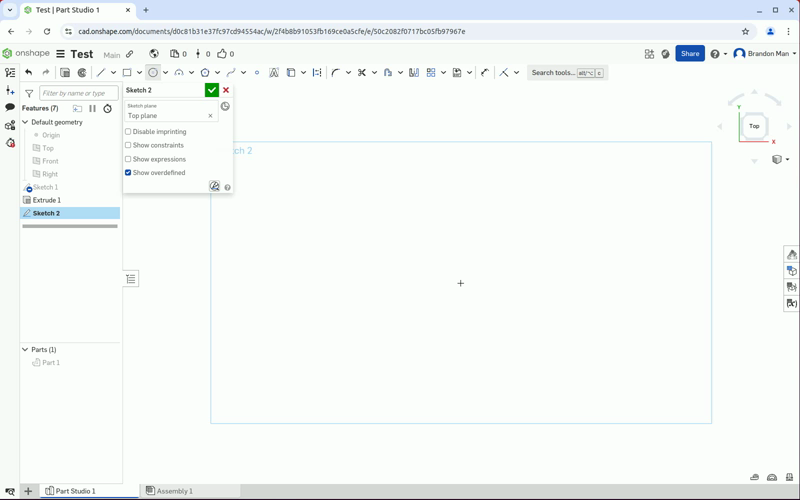
key_up(shift)
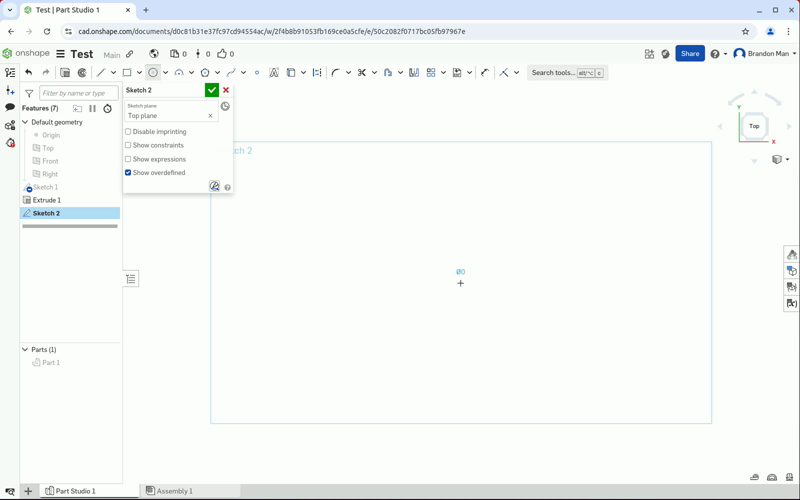
mouse_move(510, 282)
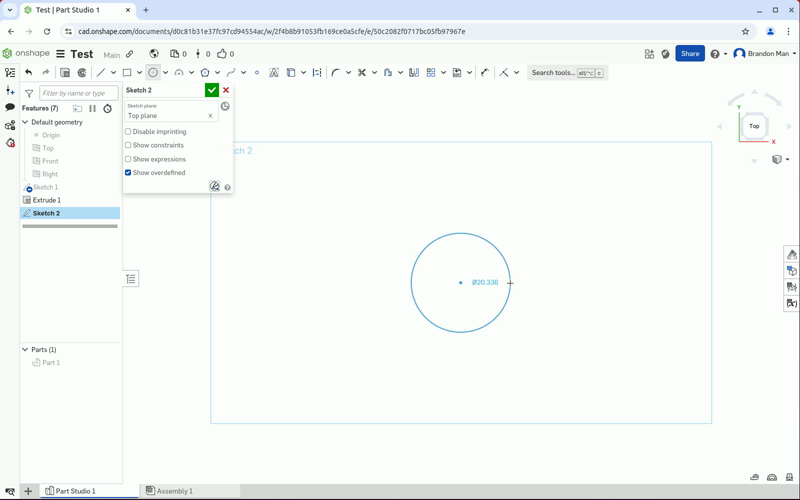
click(510, 282)
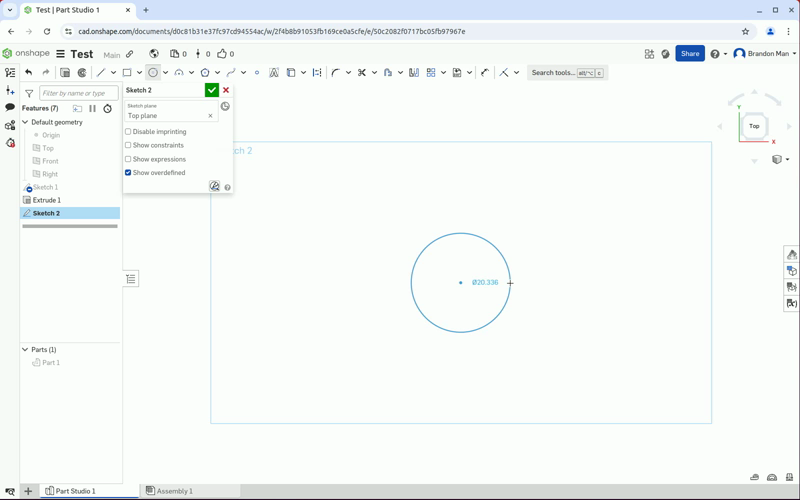
key(esc)
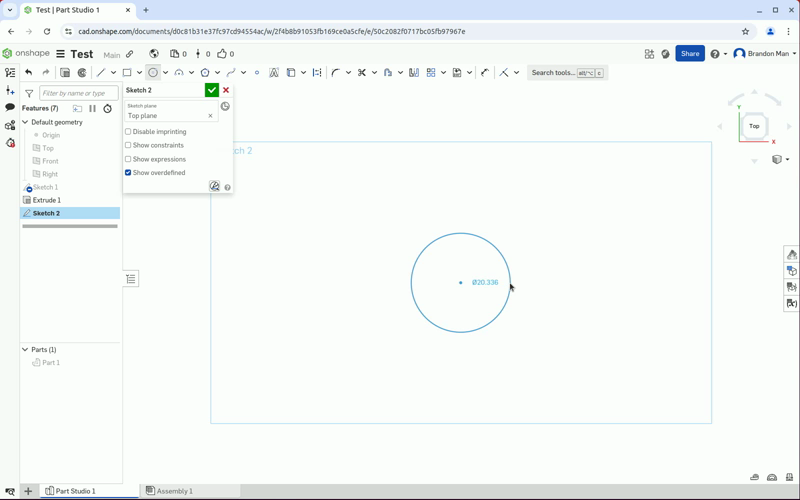
key(c)
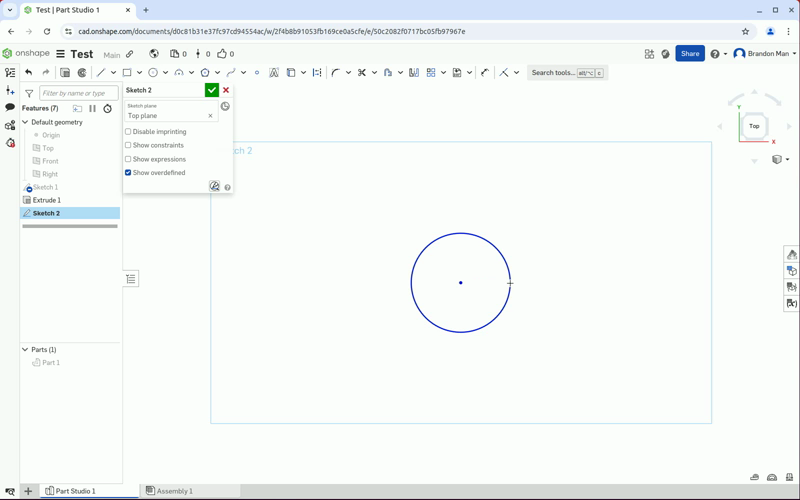
key_down(shift)
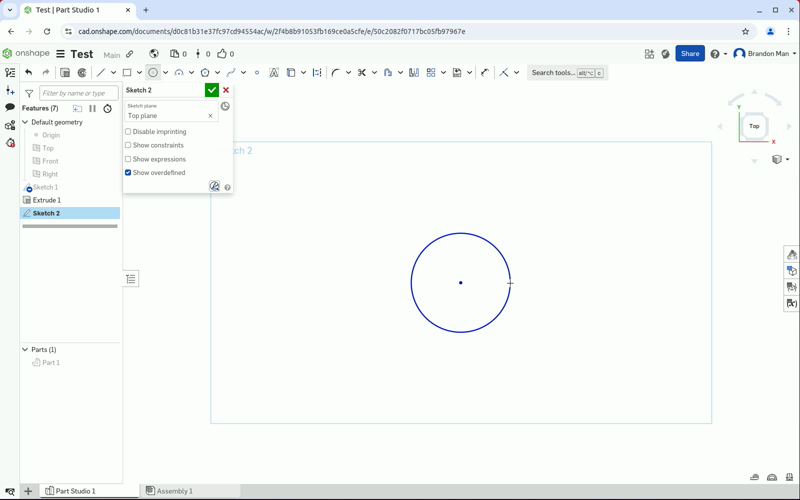
mouse_move(460, 282)
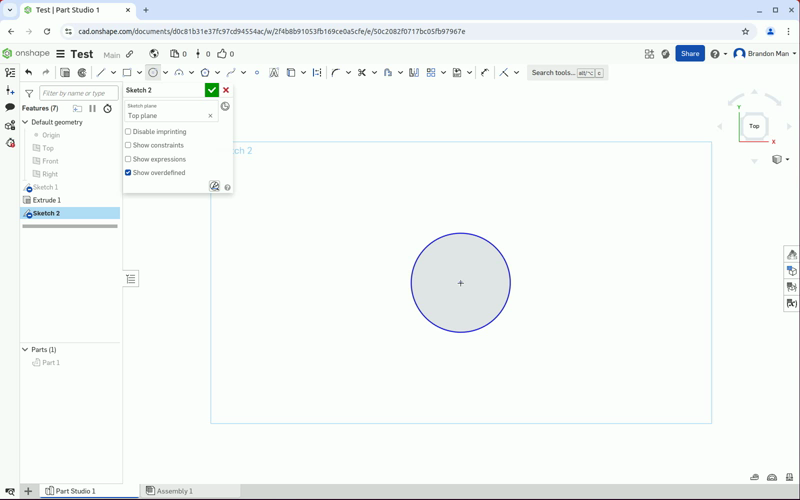
click(460, 282)
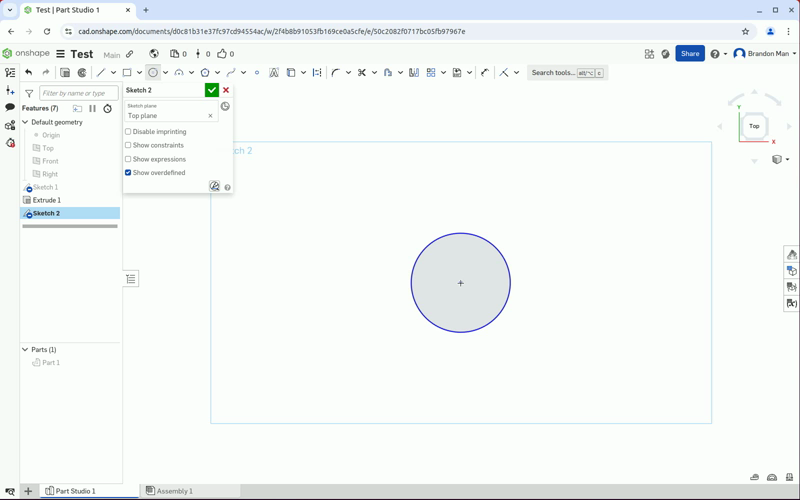
key_up(shift)
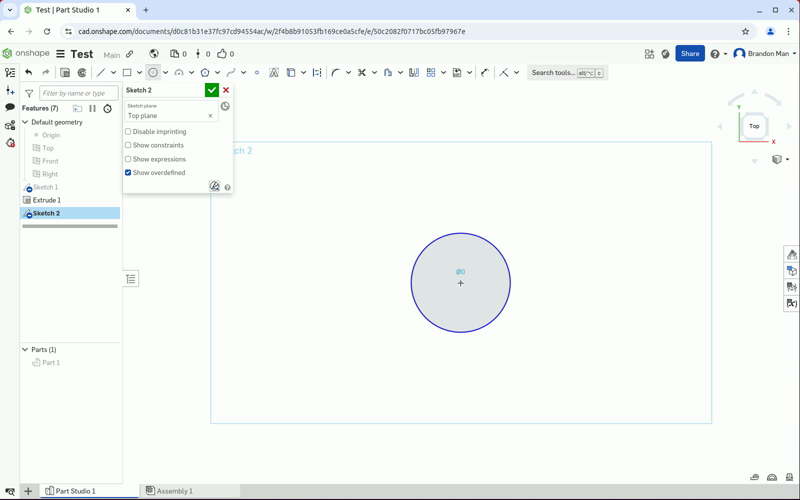
mouse_move(501, 282)
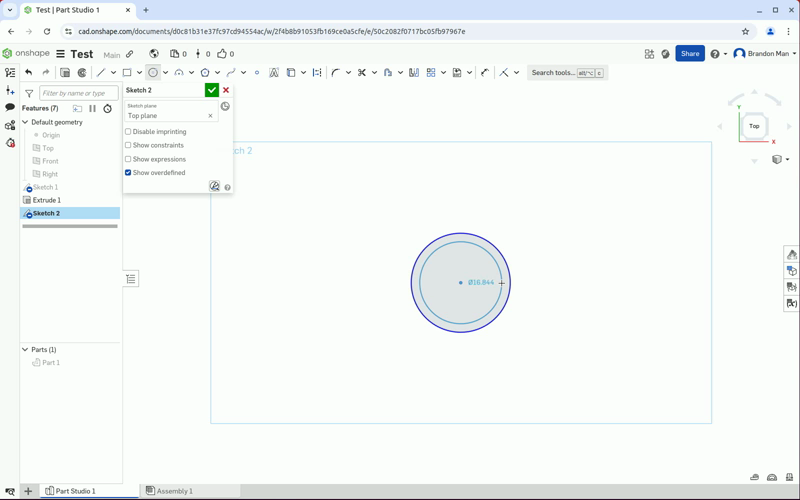
click(501, 282)
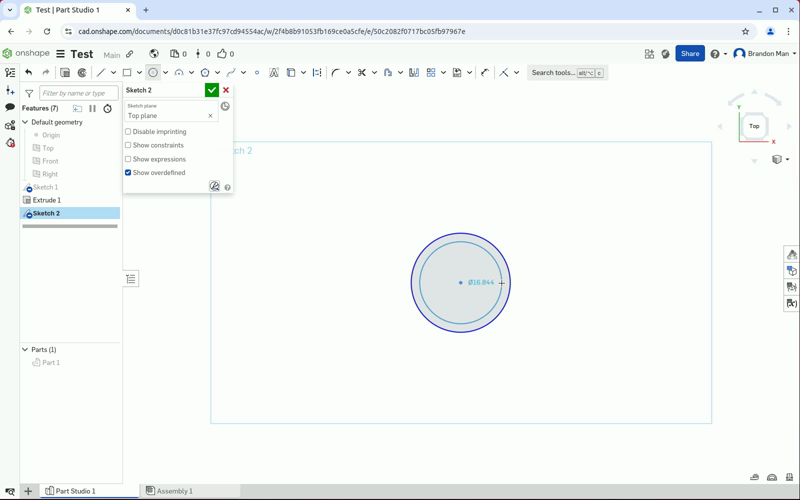
key(esc)
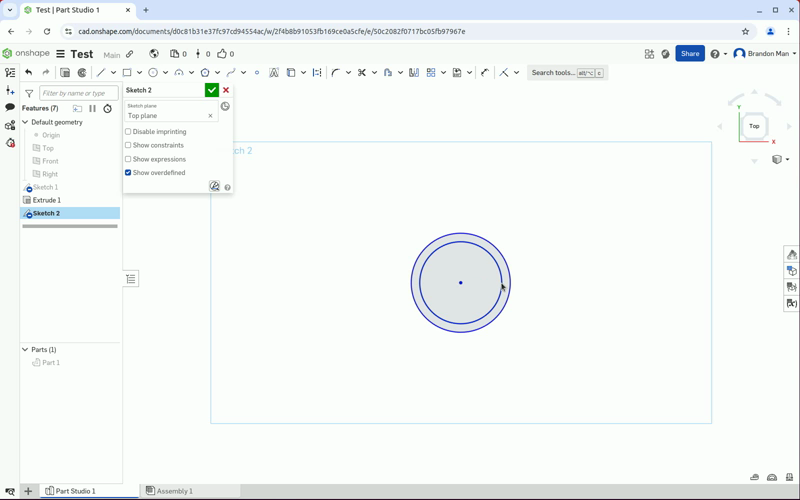
mouse_move(432, 247)
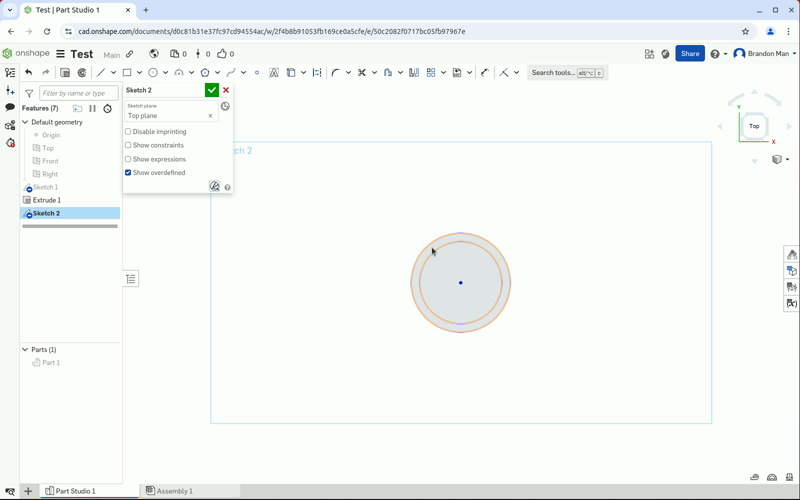
click(432, 247)
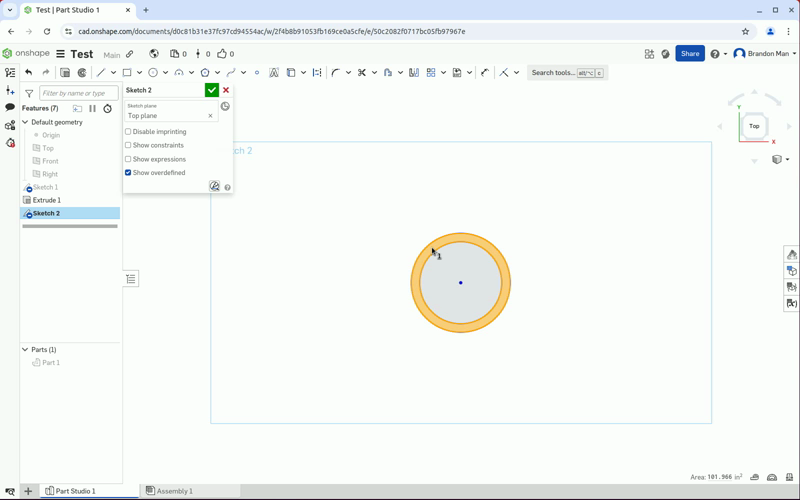
mouse_move(73, 352)
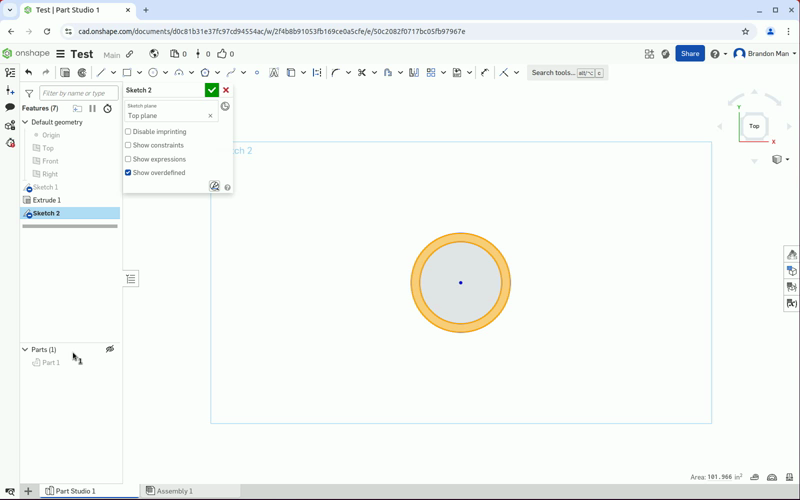
key(shift+y)
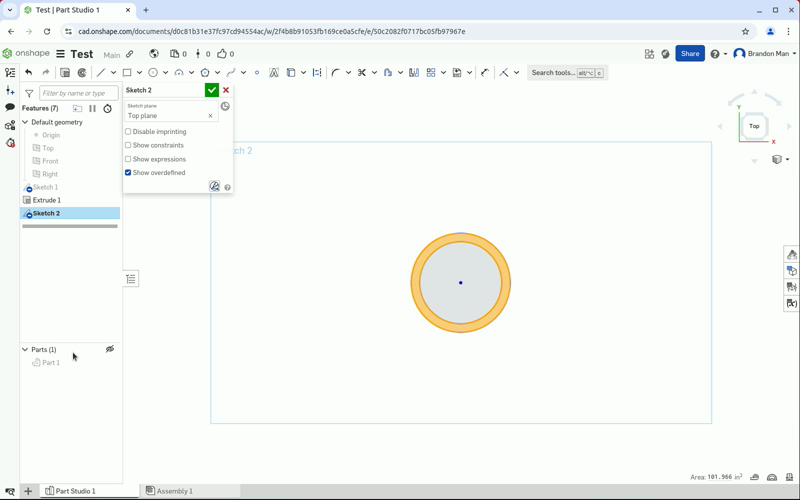
key(shift+e)
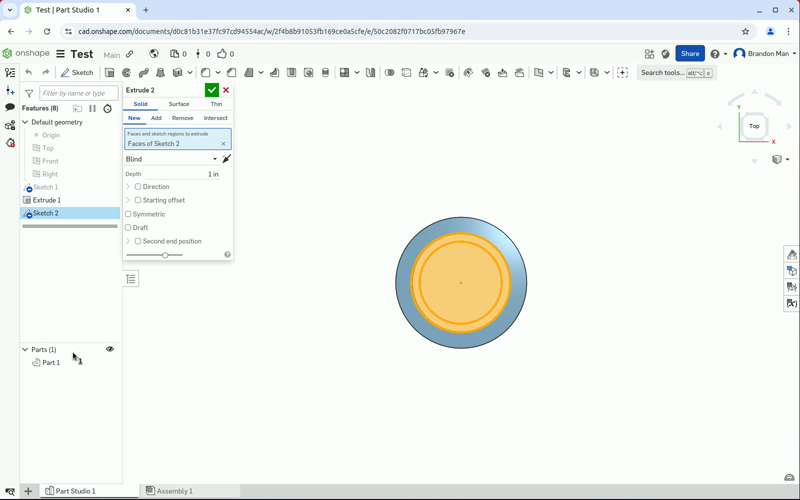
mouse_move(143, 106)
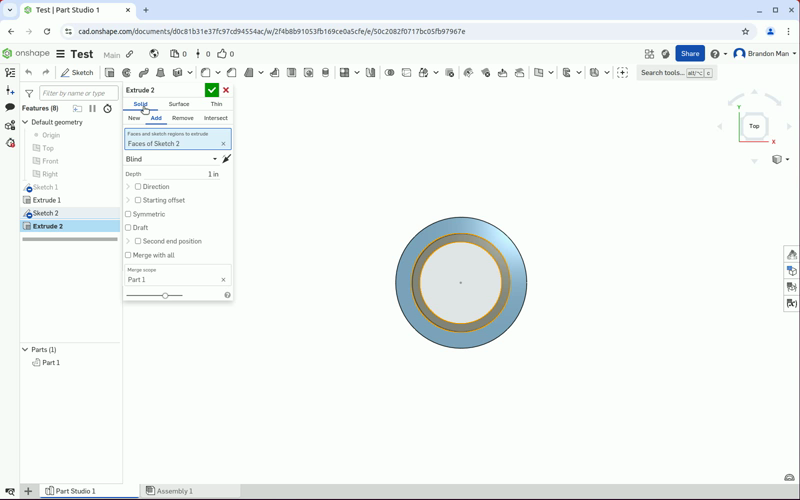
click(143, 106)
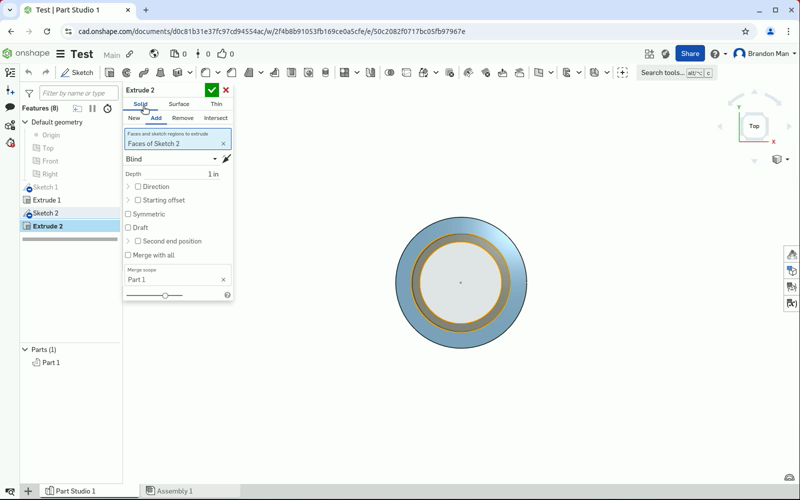
mouse_move(137, 120)
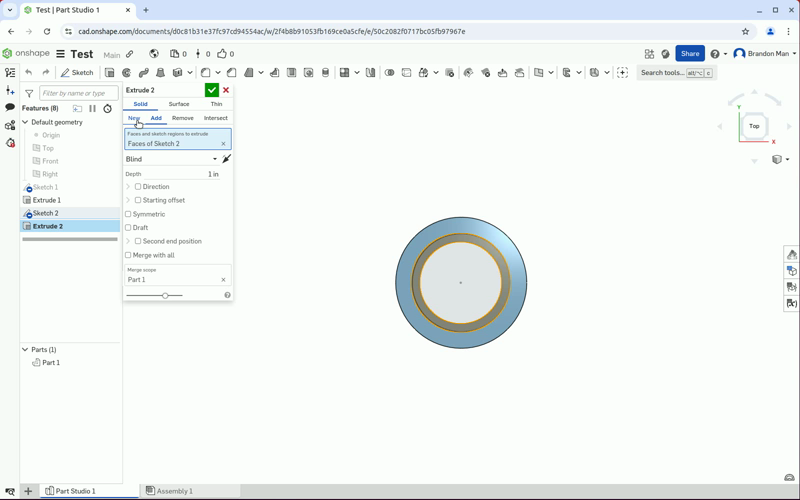
click(137, 120)
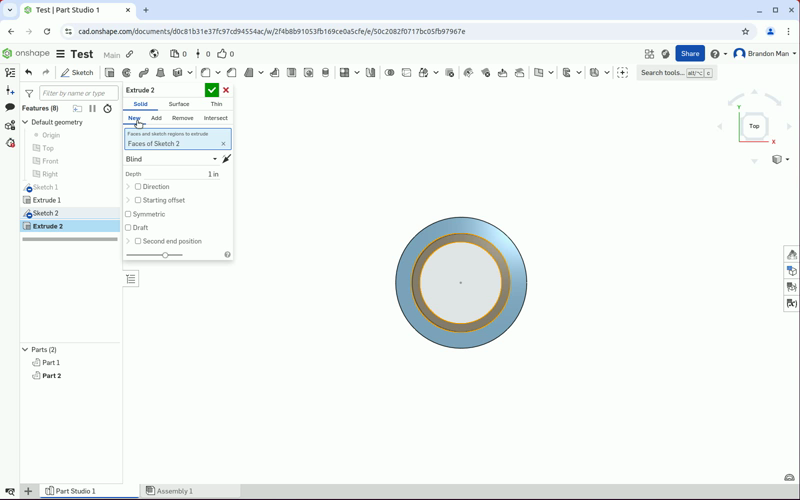
key(tab, 4)
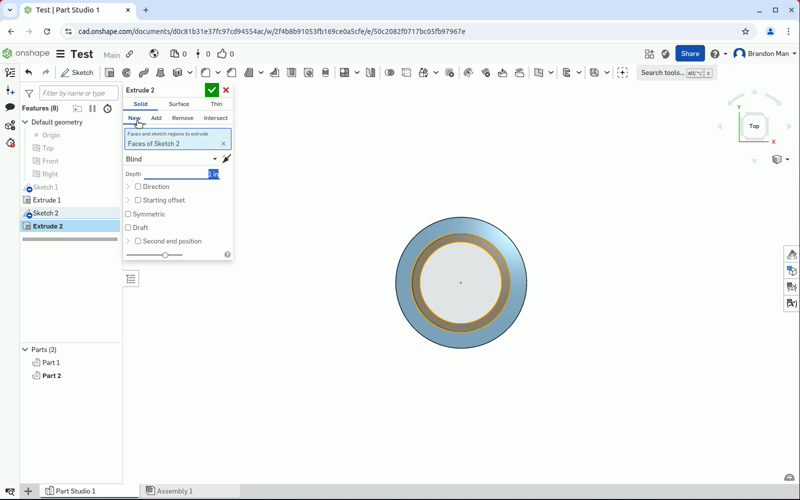
text(23.108)
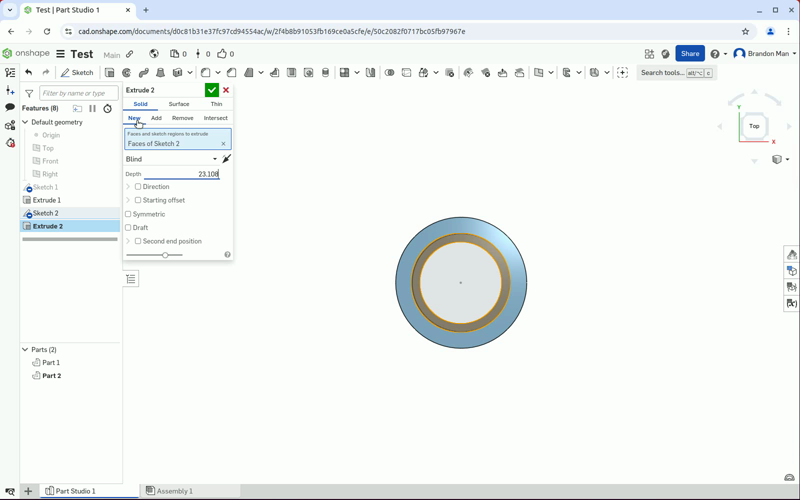
key(enter)
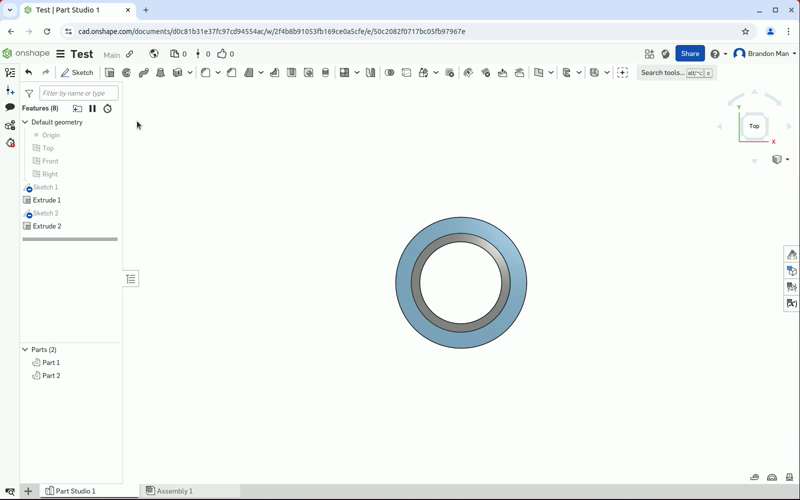
key(shift+h)
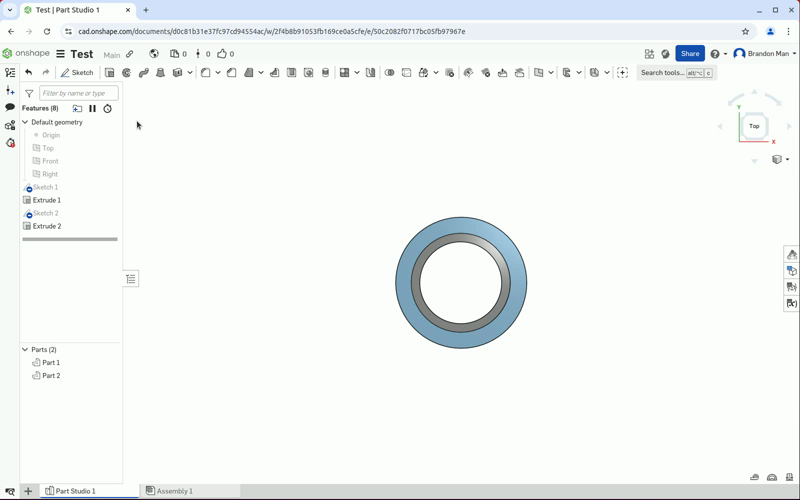
key(shift+h)
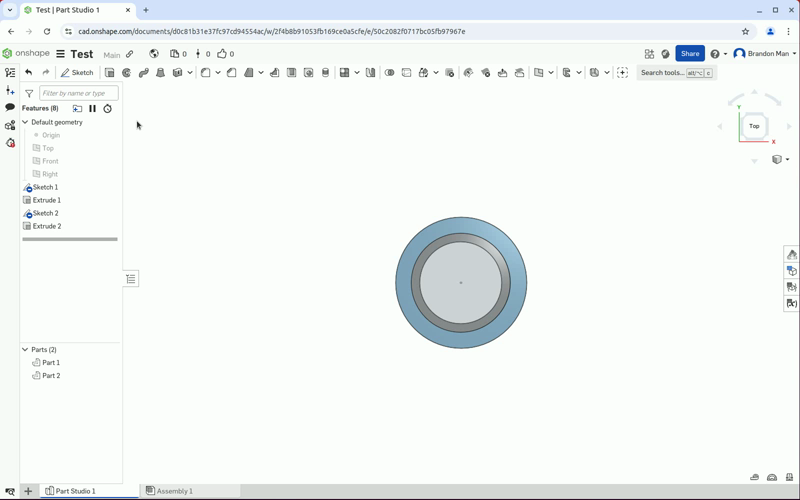
key(shift+7)
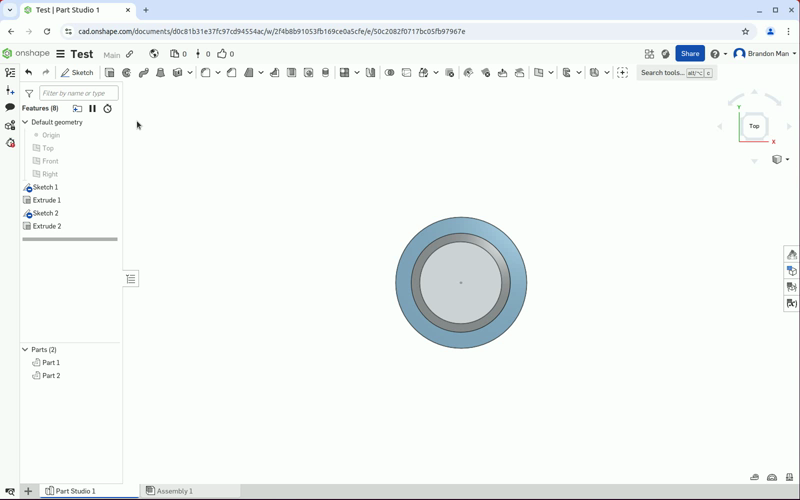
key(up, 3)
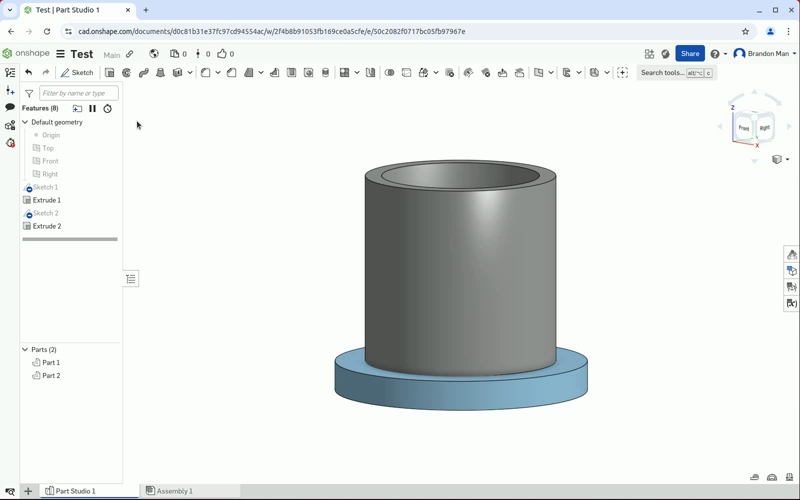
key(left, 3)
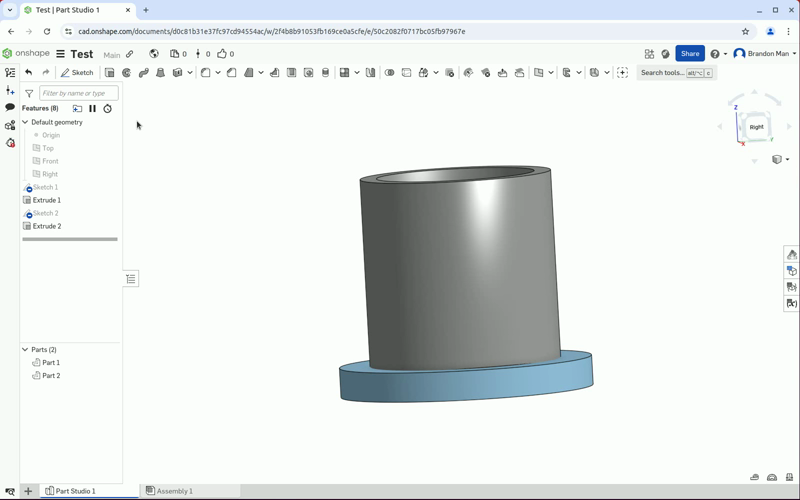
key(right, 3)
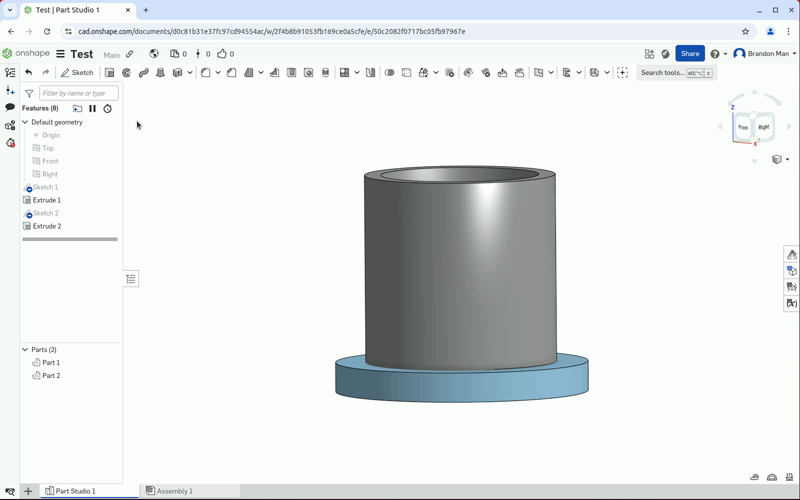
key(down, 3)
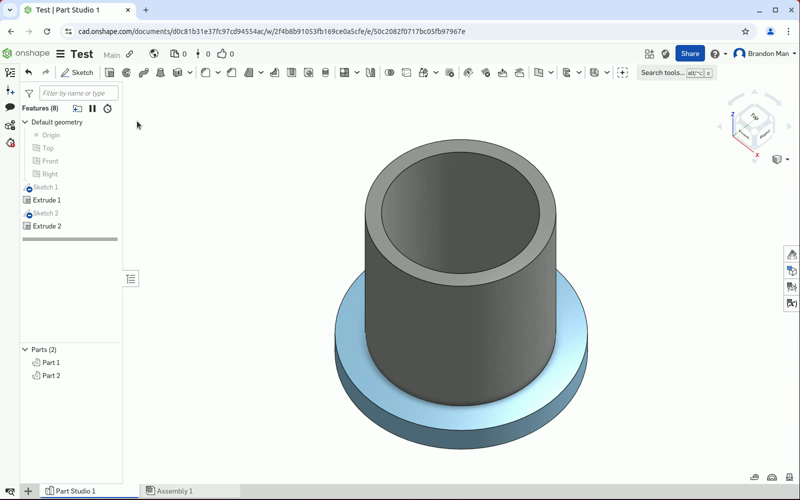
mouse_move(73, 189)
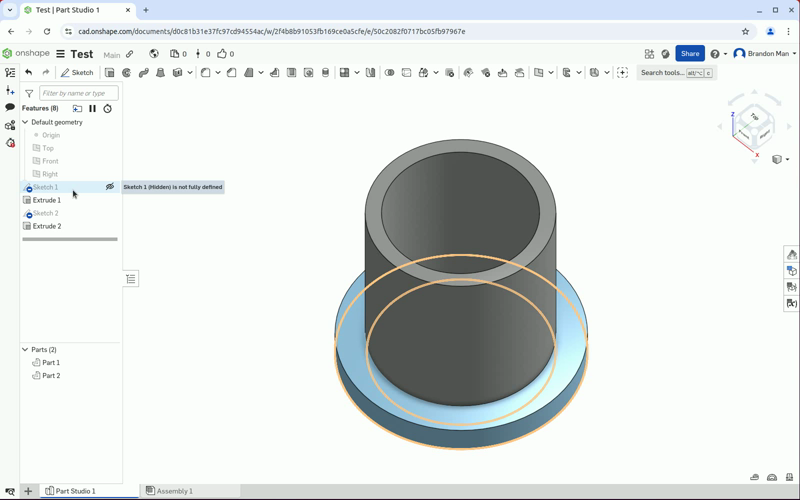
click(73, 189)